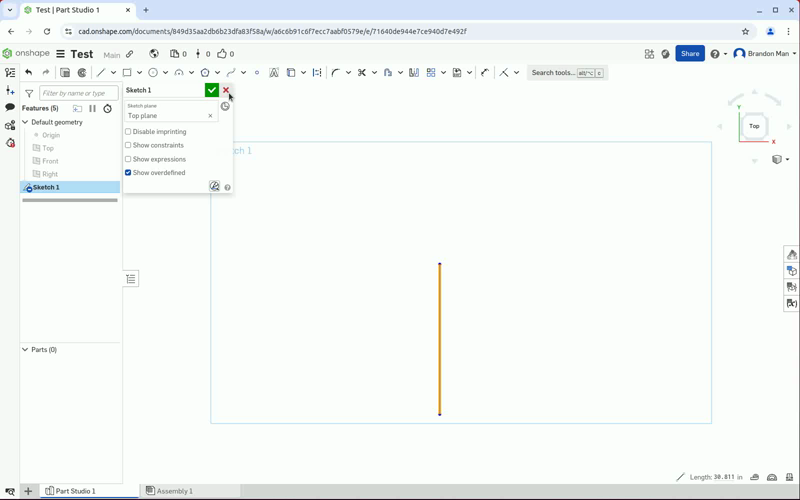
key(shift+h)
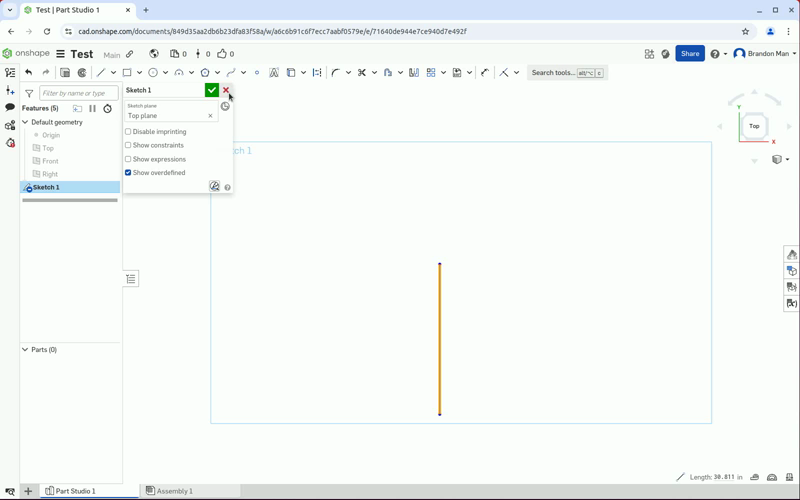
key(shift+s)
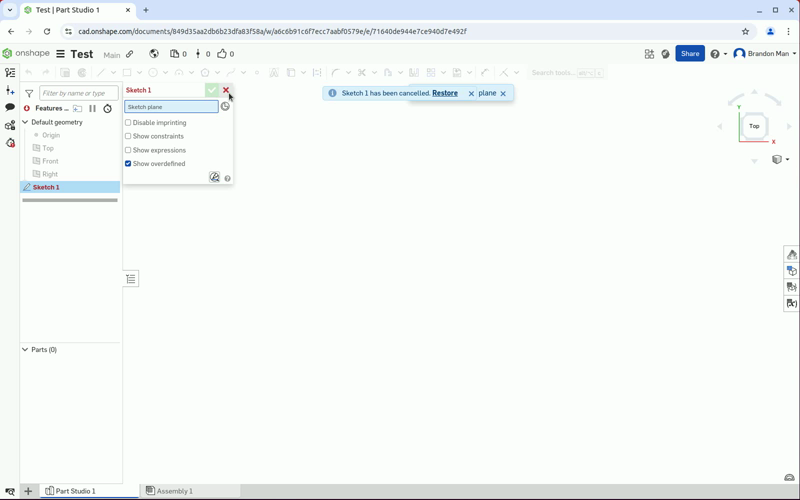
mouse_move(73, 150)
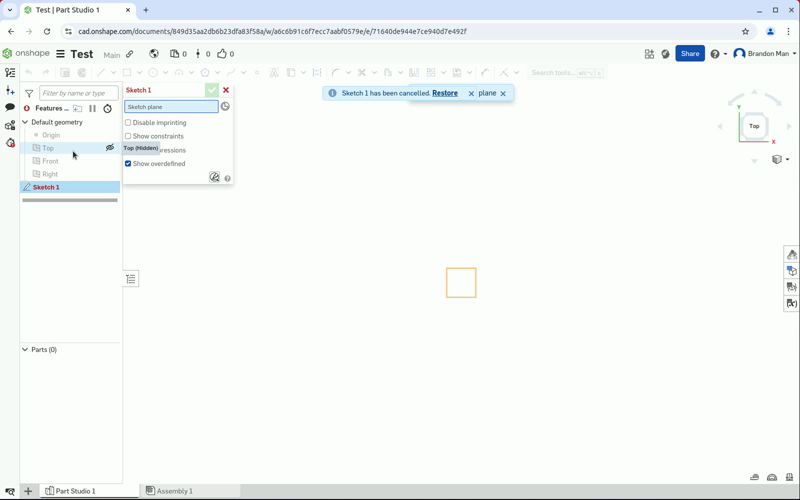
click(73, 150)
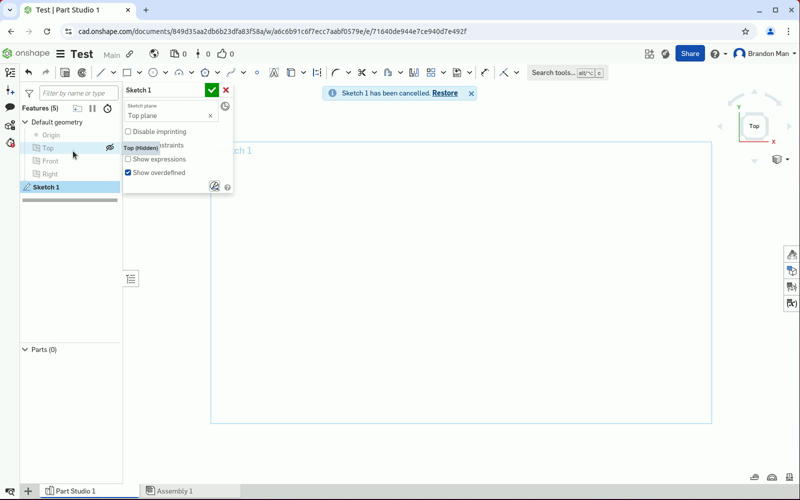
mouse_move(73, 352)
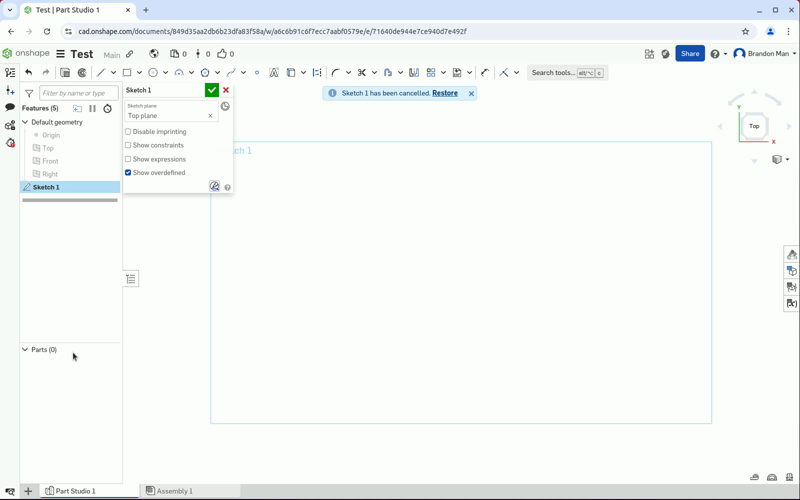
key(y)
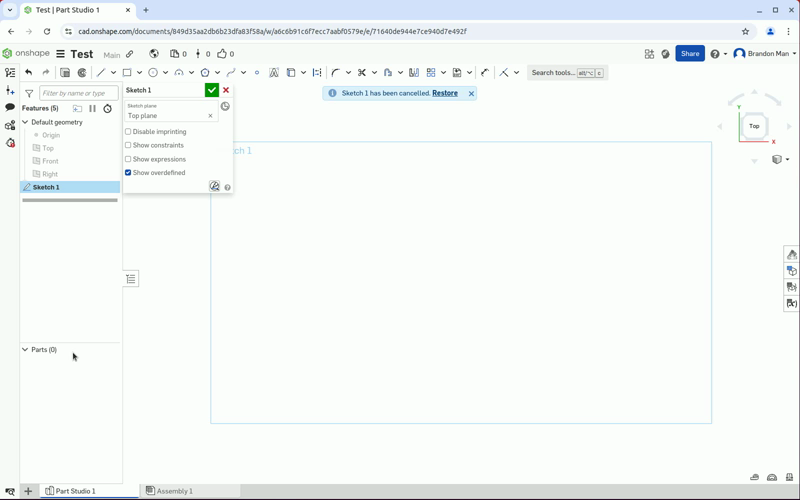
key(a)
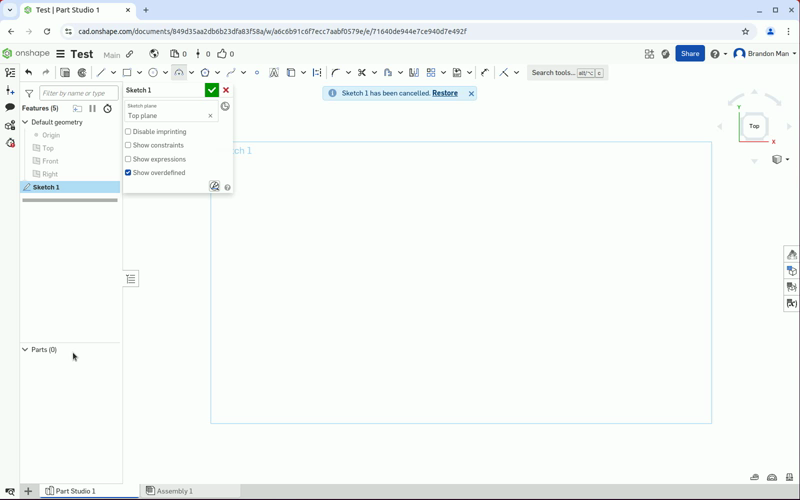
key_down(shift)
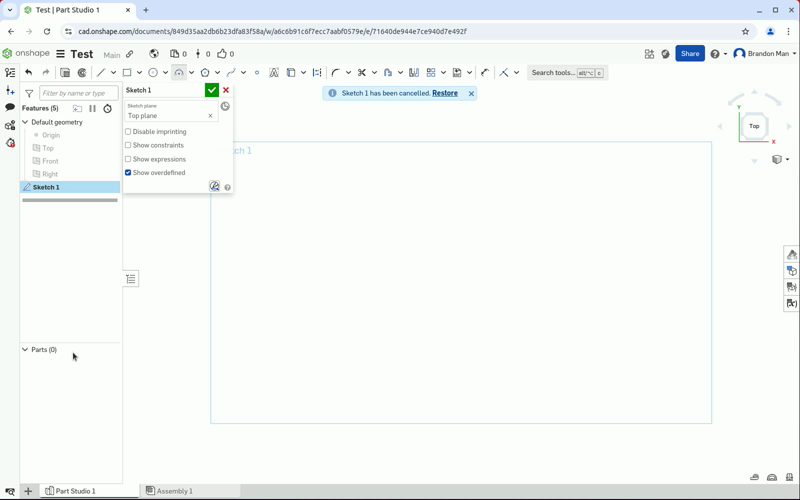
mouse_move(460, 282)
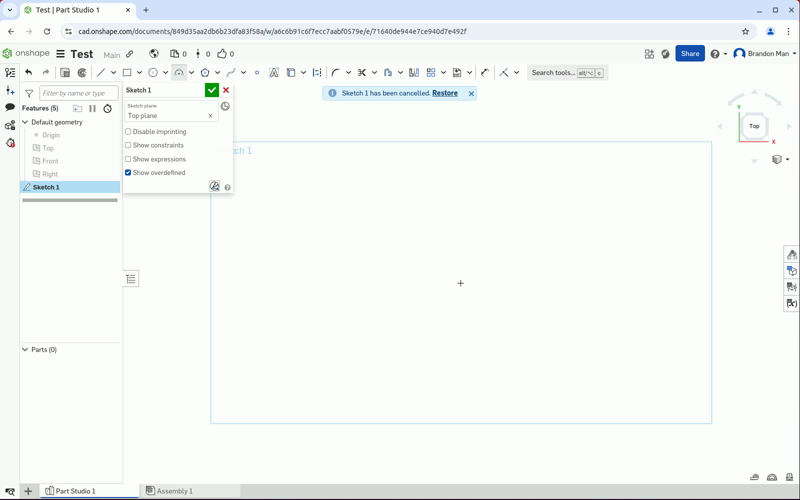
click(460, 282)
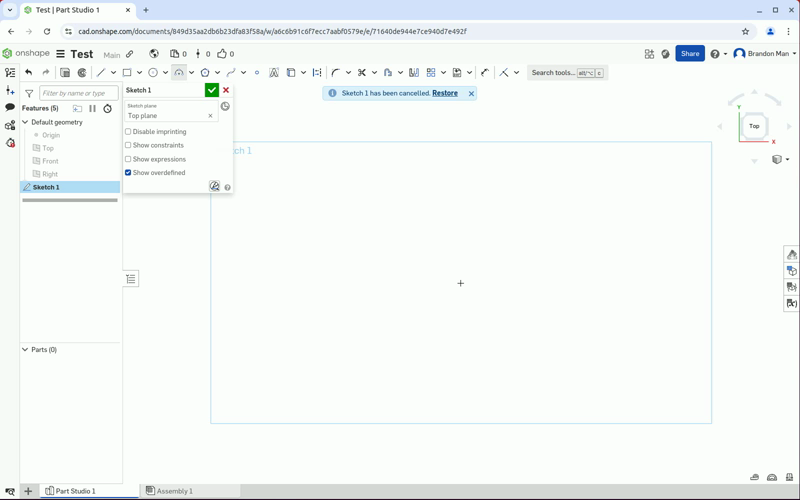
key_up(shift)
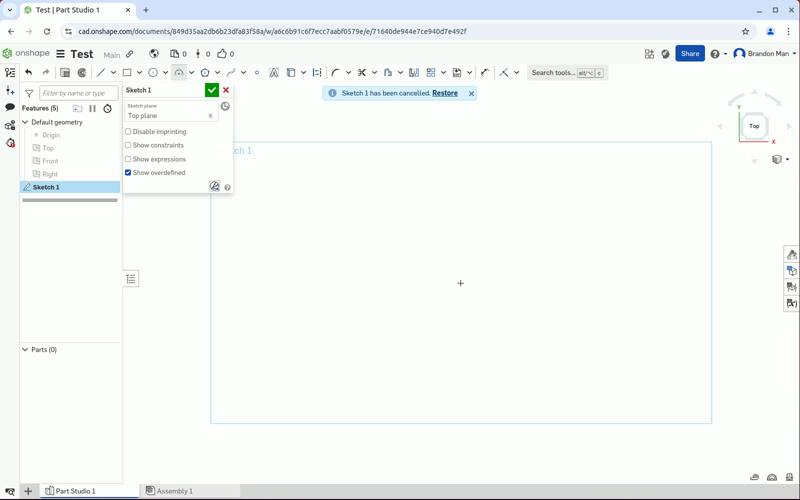
key_down(shift)
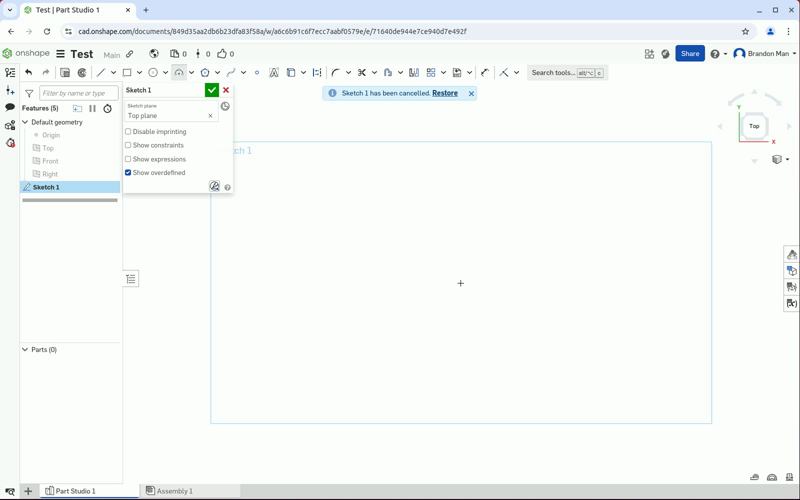
mouse_move(460, 254)
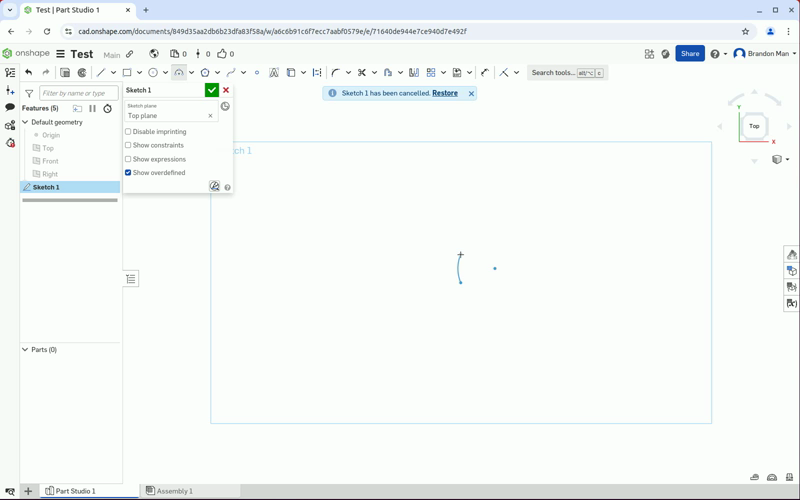
click(460, 254)
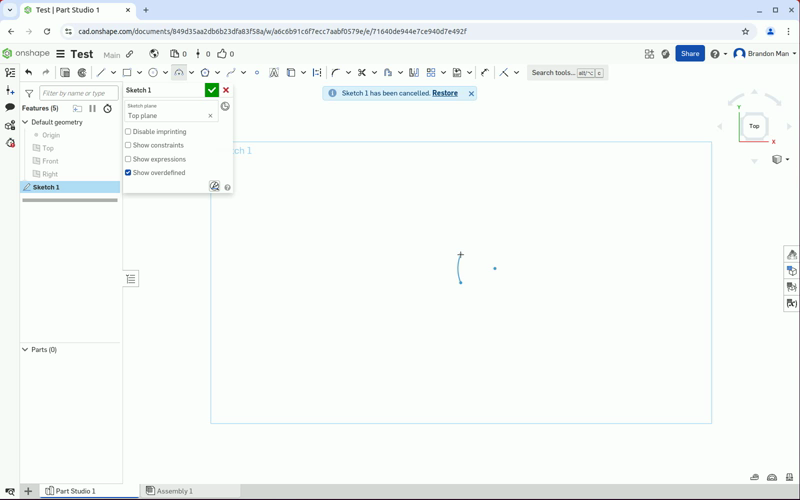
mouse_move(504, 268)
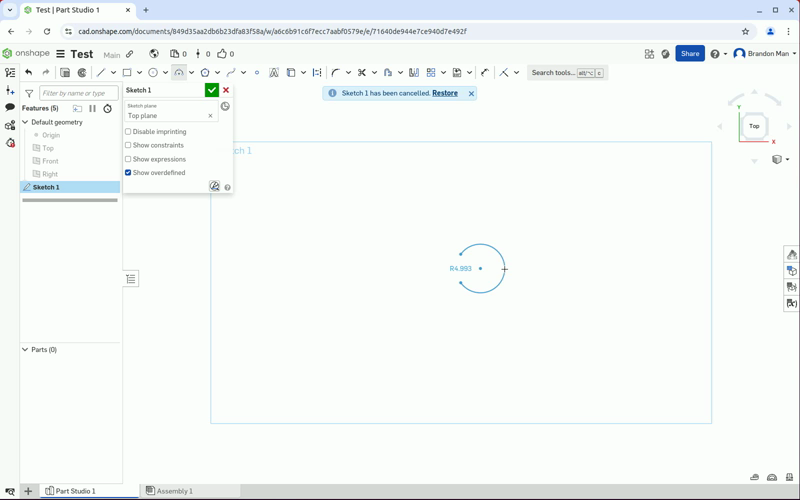
click(504, 268)
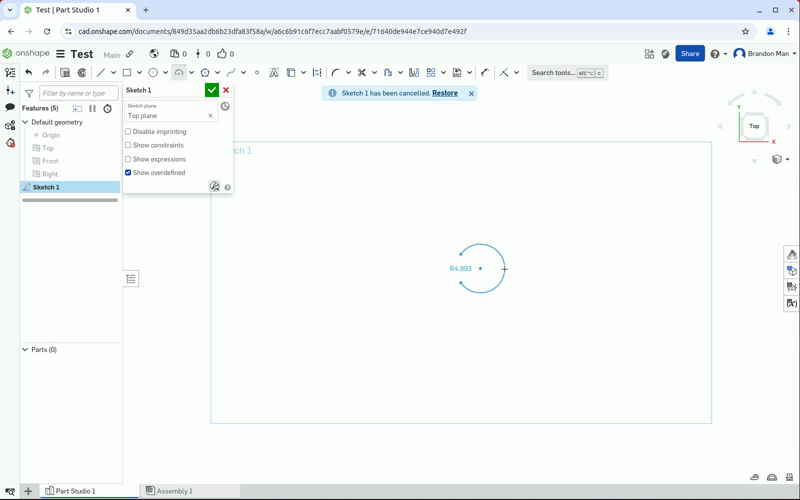
key_up(shift)
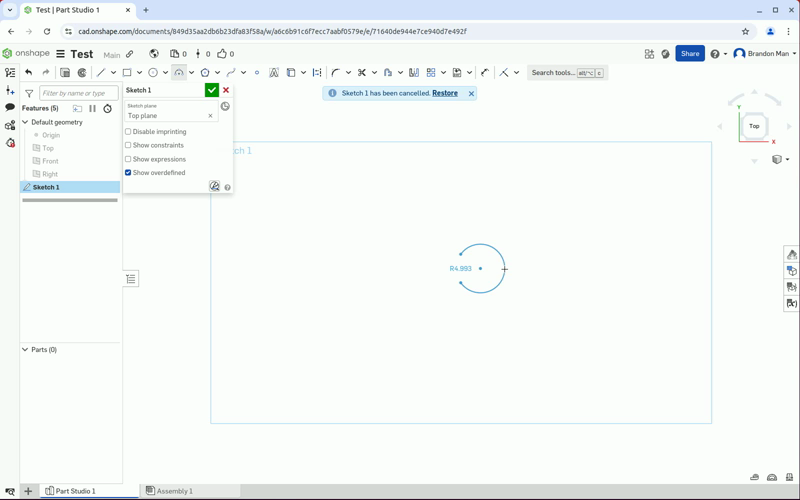
mouse_move(460, 254)
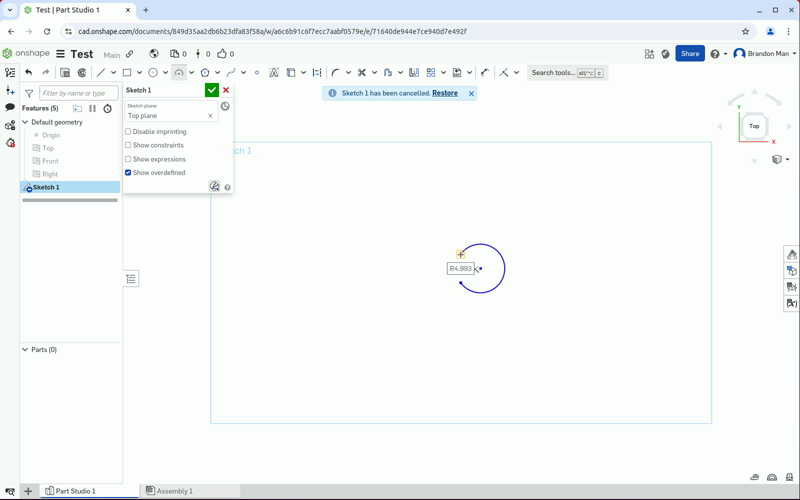
click(460, 254)
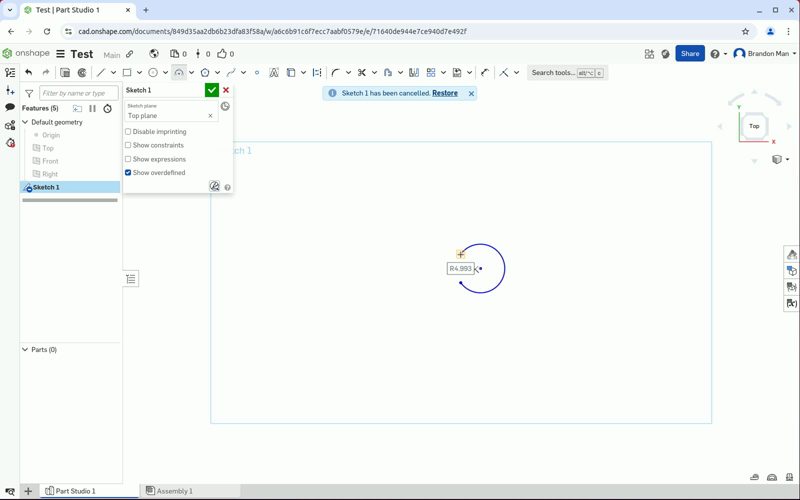
mouse_move(460, 282)
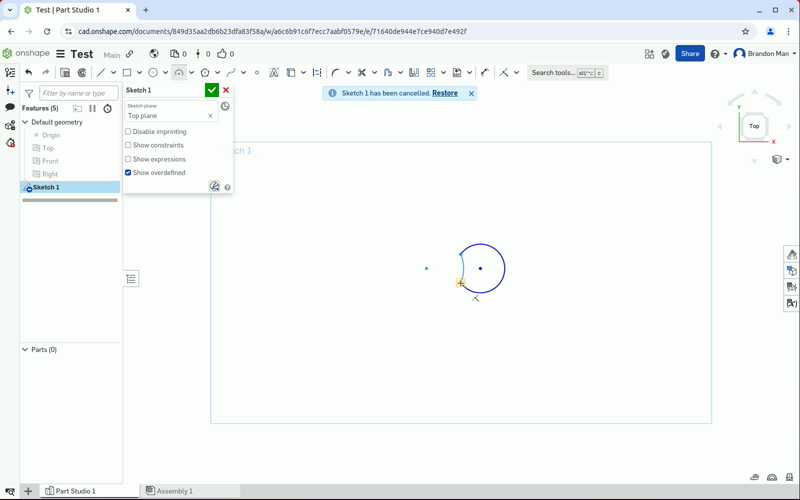
click(460, 282)
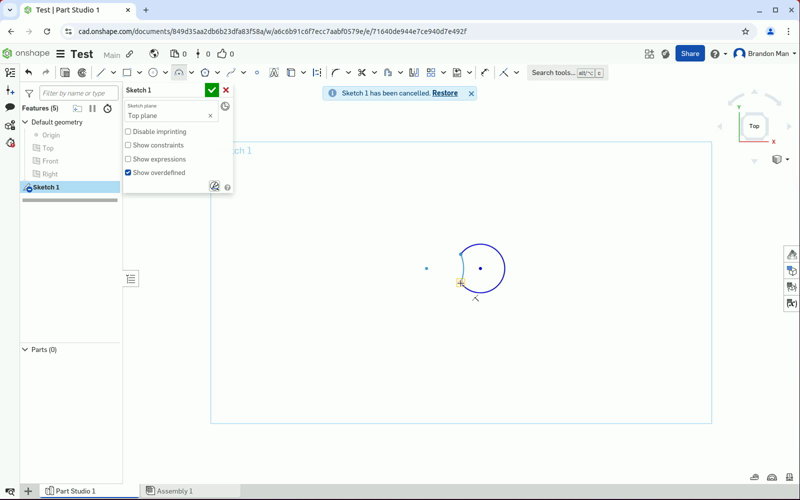
key_down(shift)
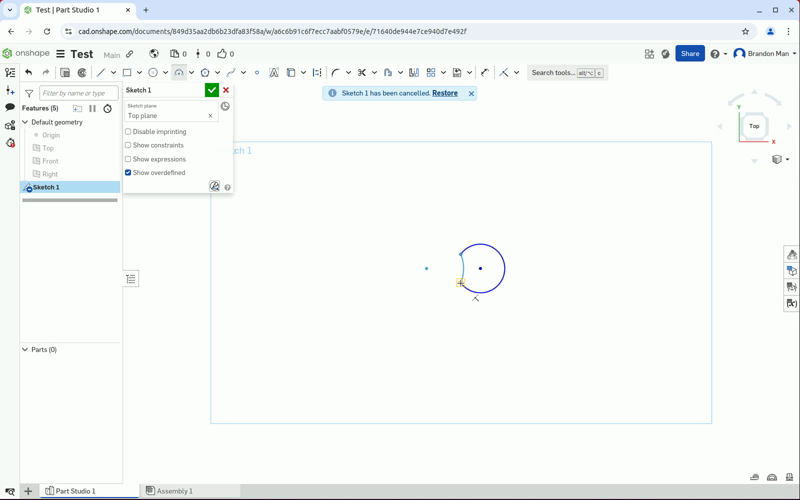
mouse_move(345, 268)
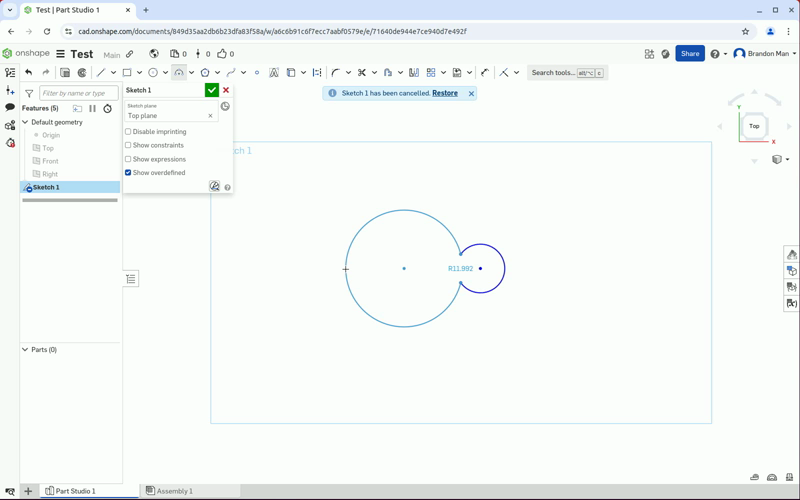
click(345, 268)
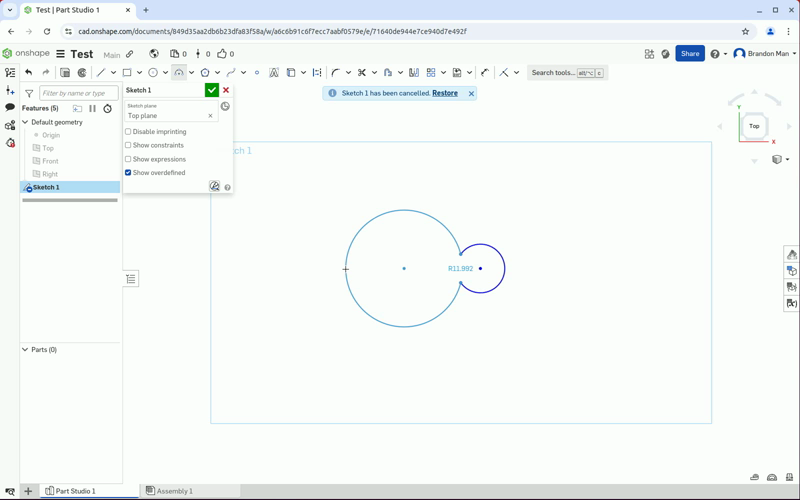
key_up(shift)
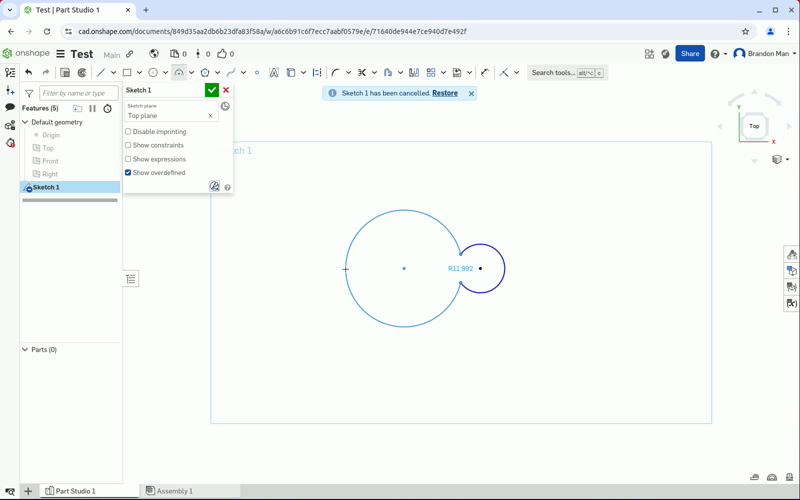
key(esc)
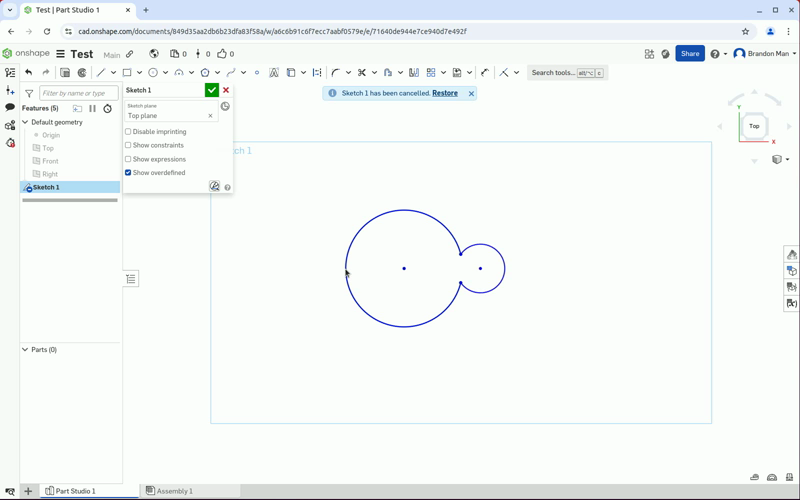
mouse_move(385, 306)
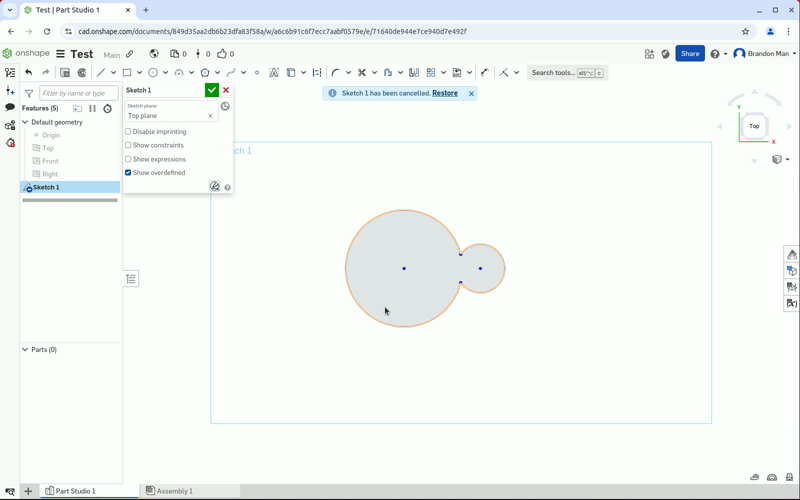
click(385, 306)
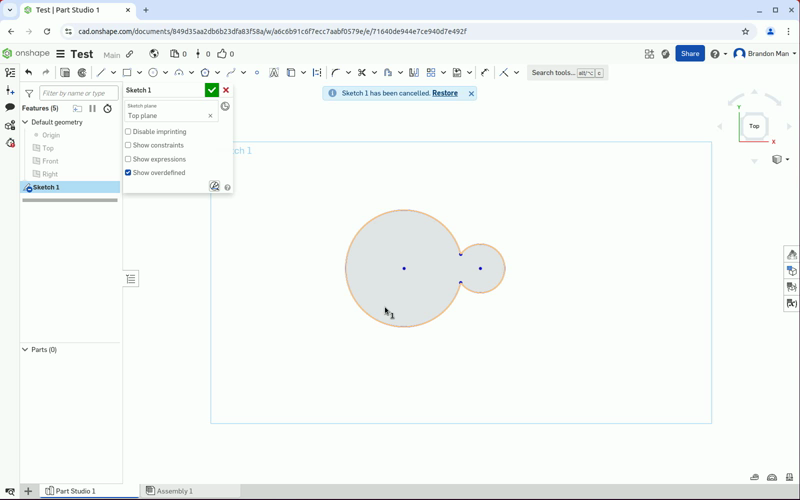
mouse_move(73, 352)
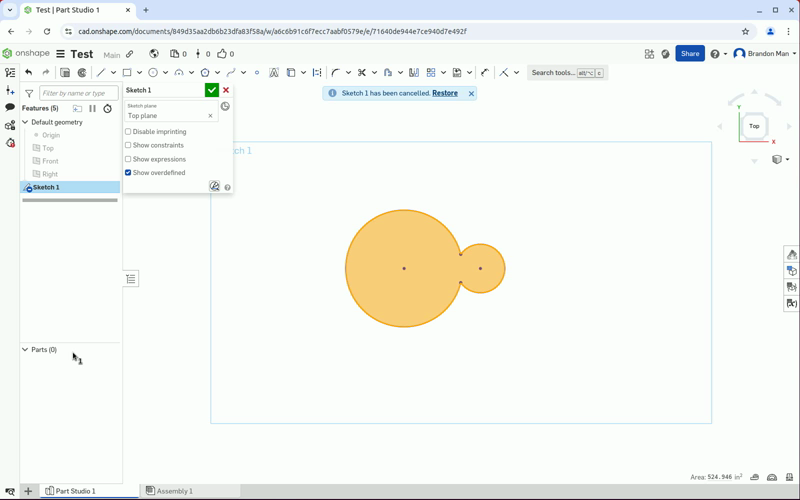
key(shift+y)
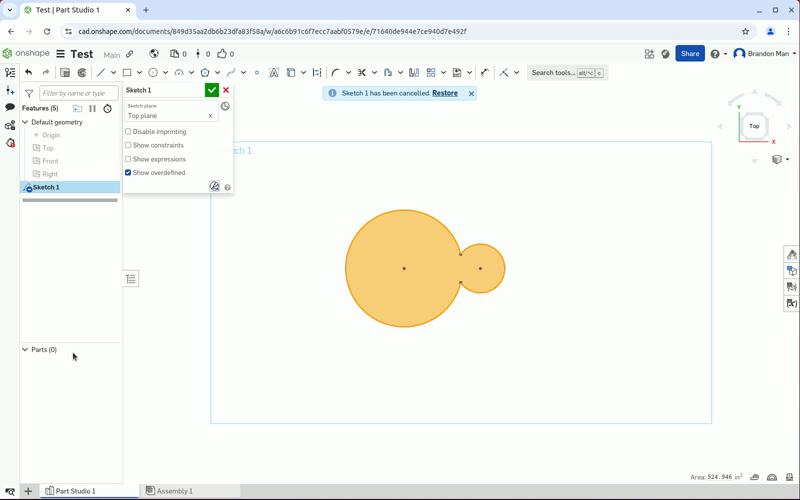
key(shift+e)
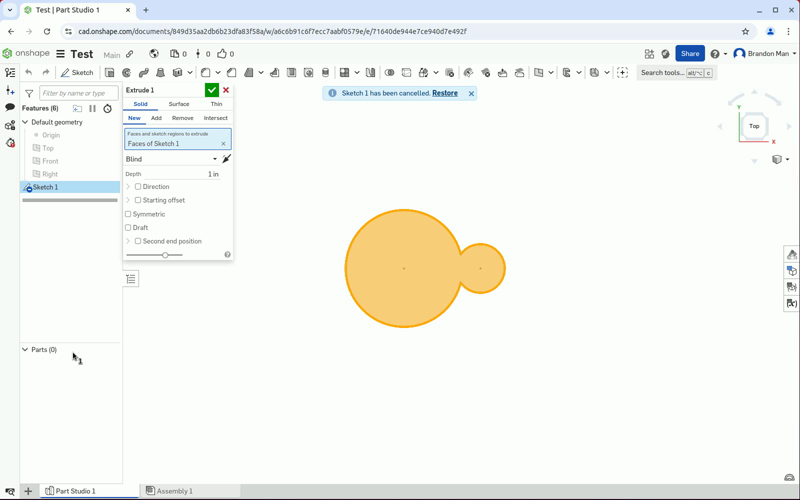
mouse_move(143, 106)
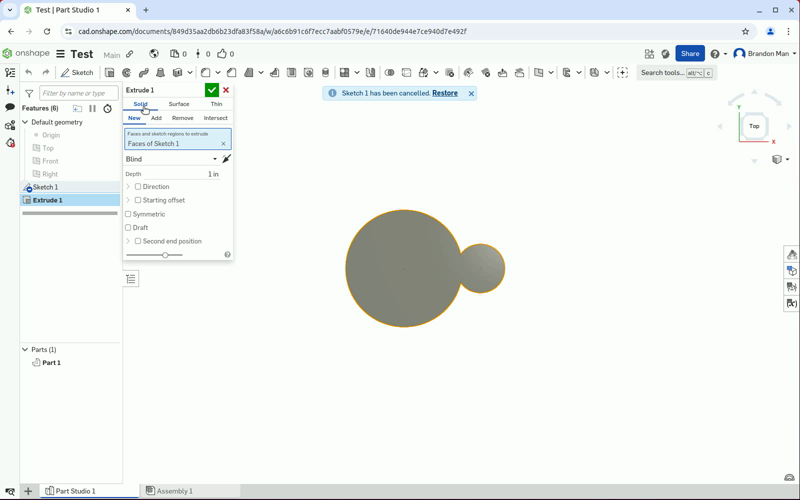
click(143, 106)
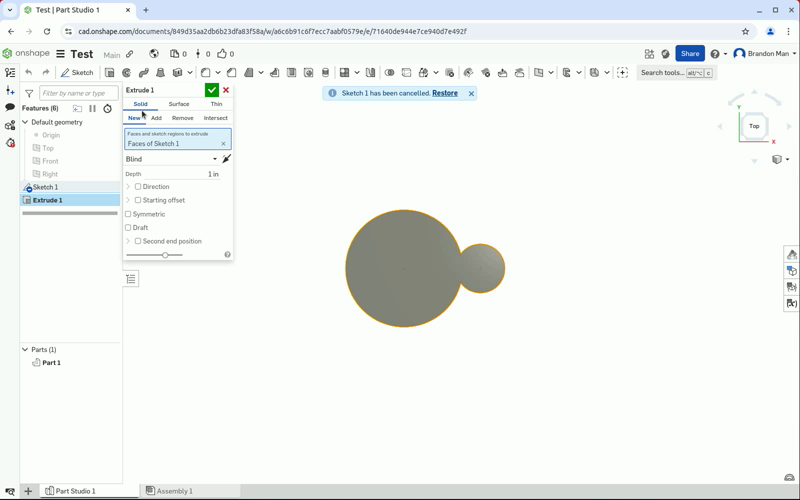
mouse_move(137, 120)
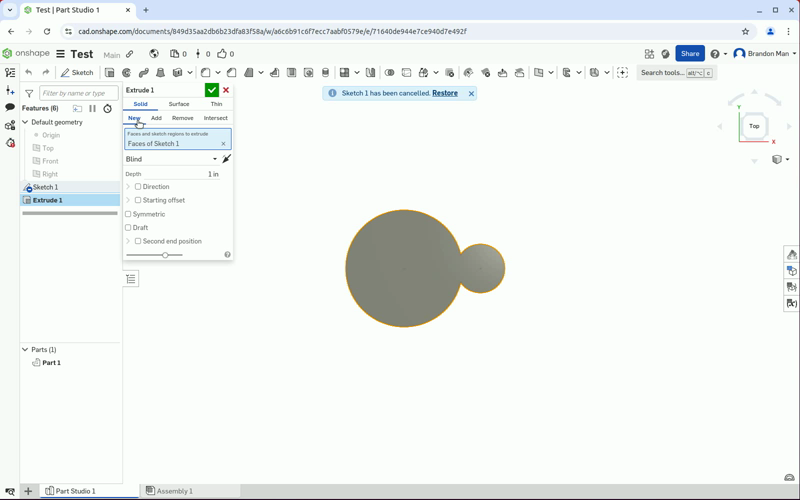
click(137, 120)
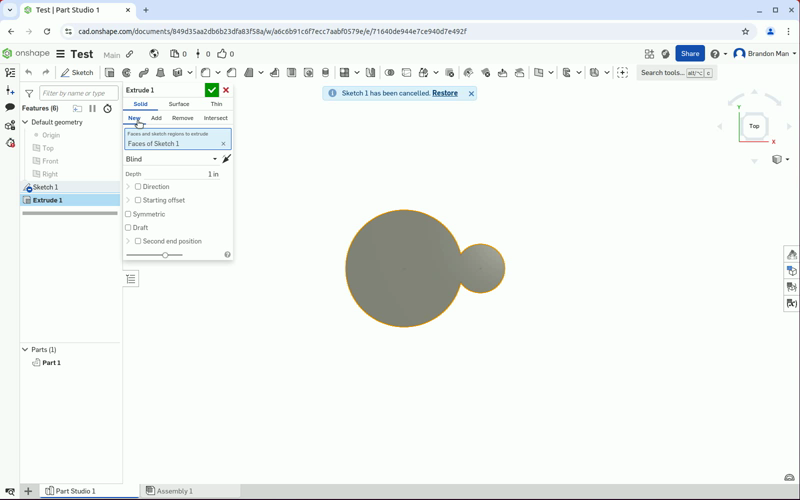
key(tab, 4)
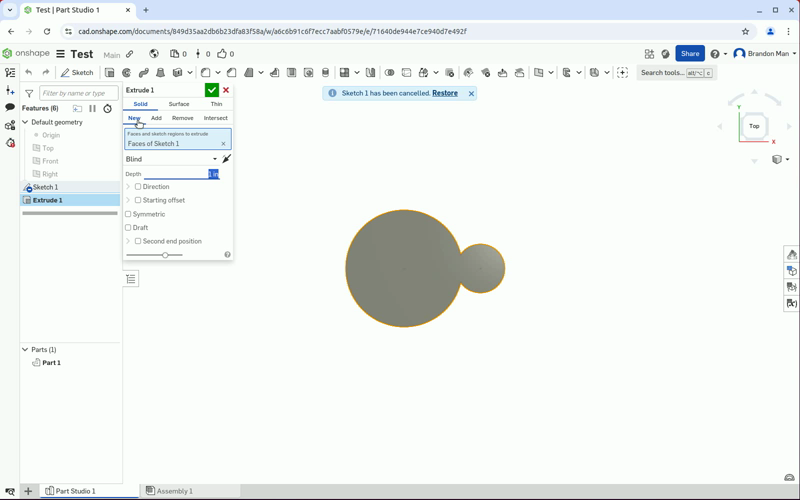
text(6.981)
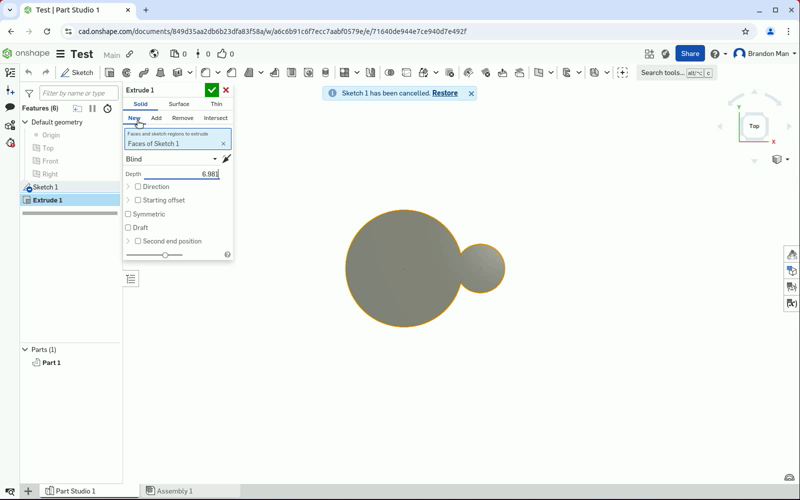
key(enter)
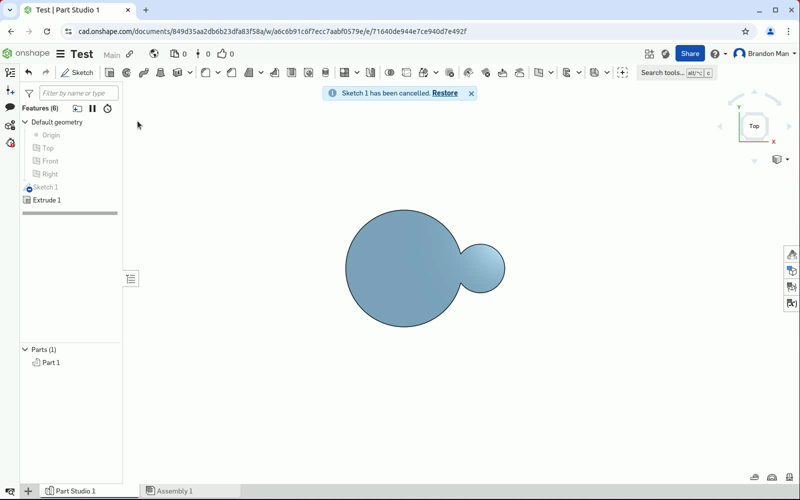
key(shift+h)
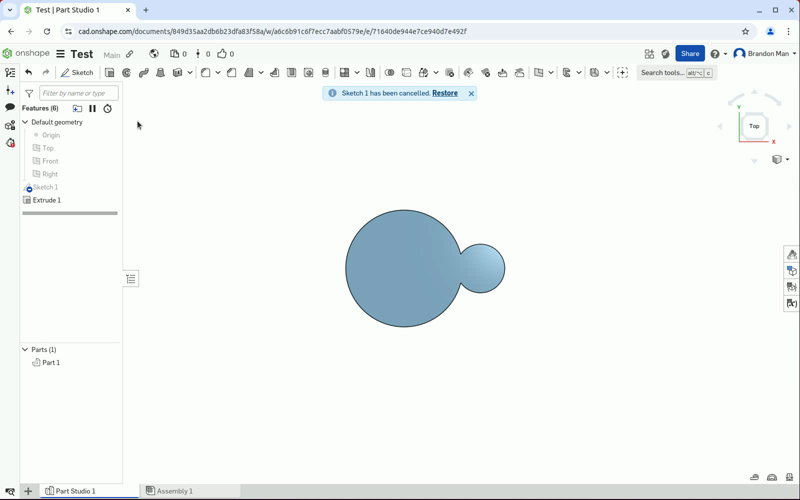
key(shift+h)
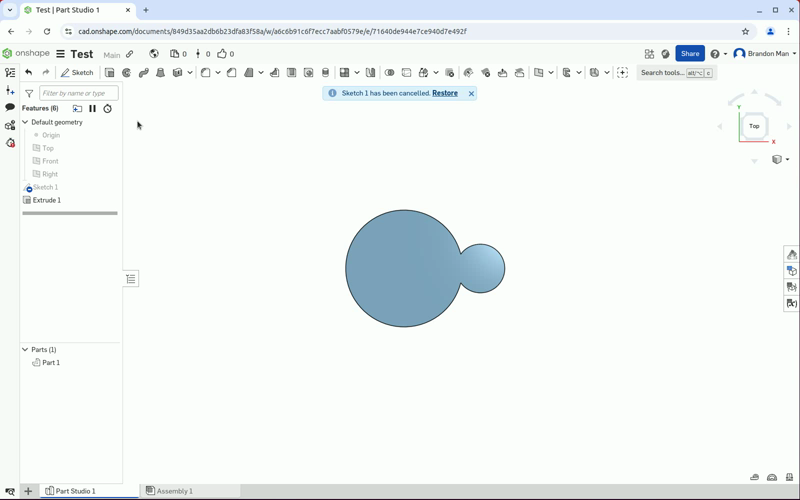
mouse_move(73, 189)
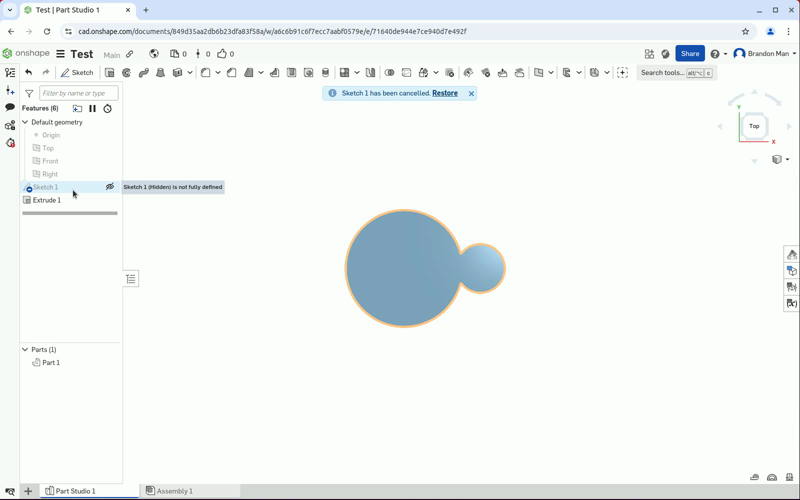
click(73, 189)
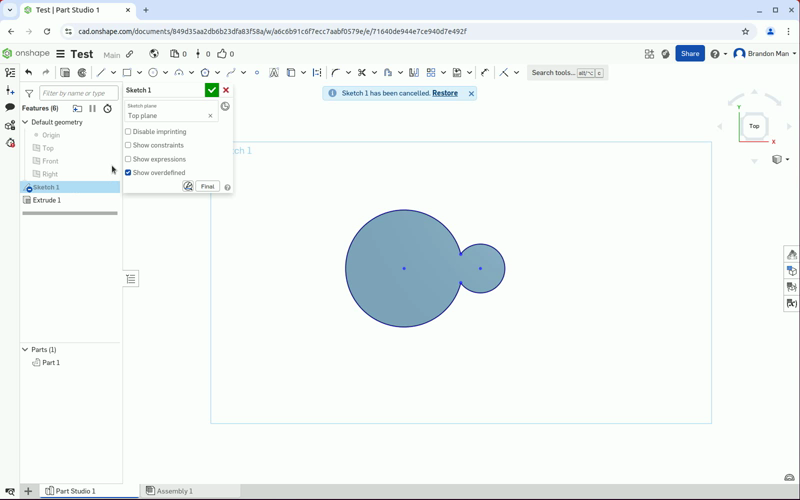
mouse_move(229, 92)
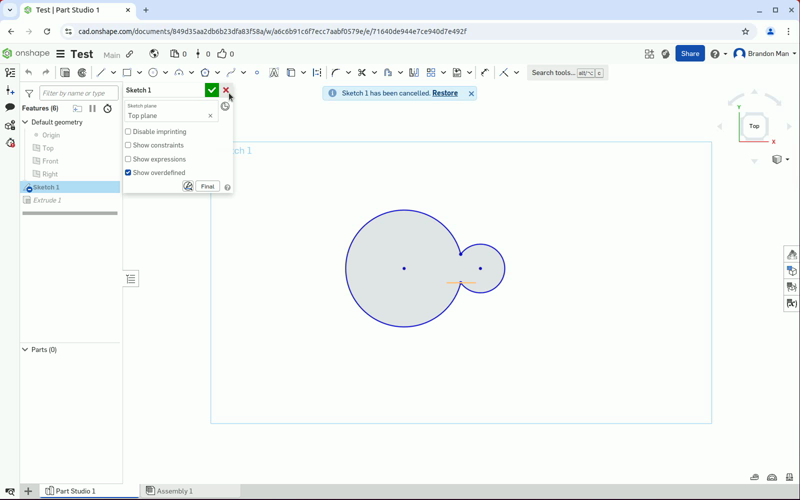
click(229, 92)
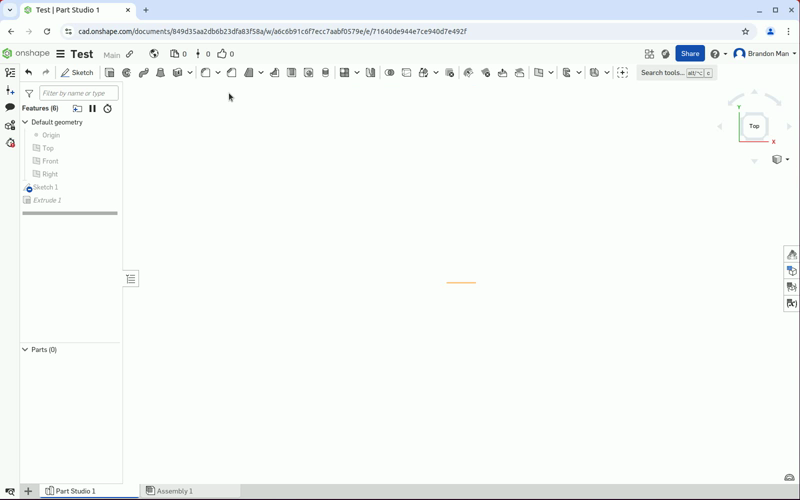
mouse_move(541, 75)
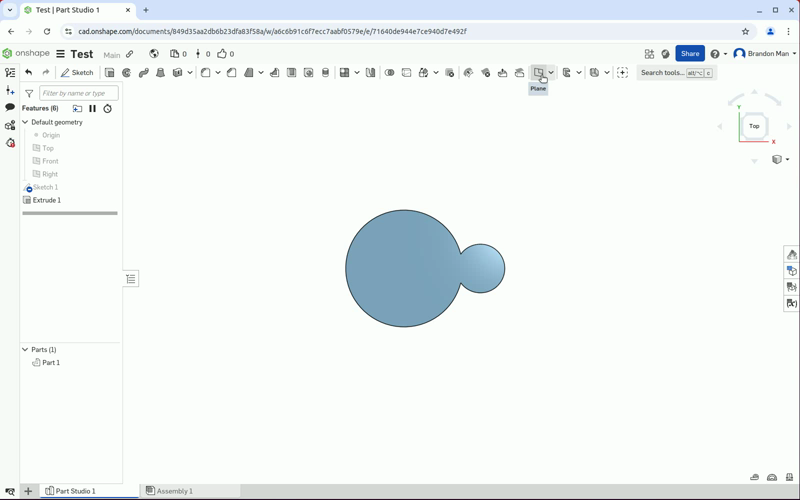
click(541, 75)
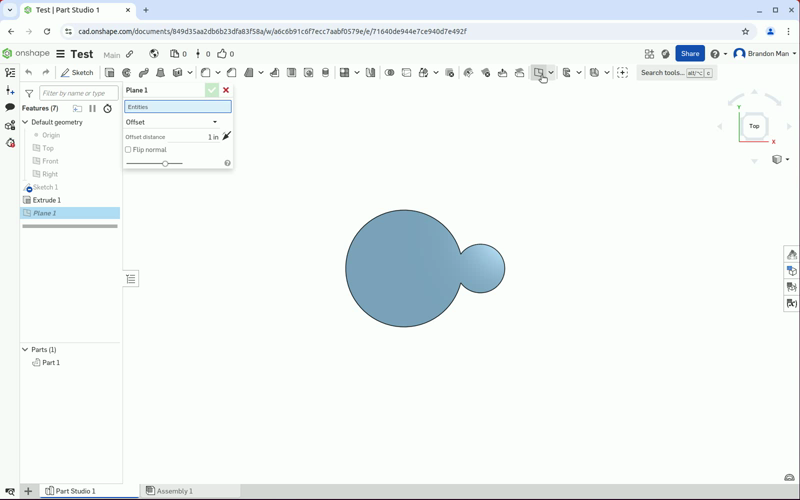
mouse_move(73, 150)
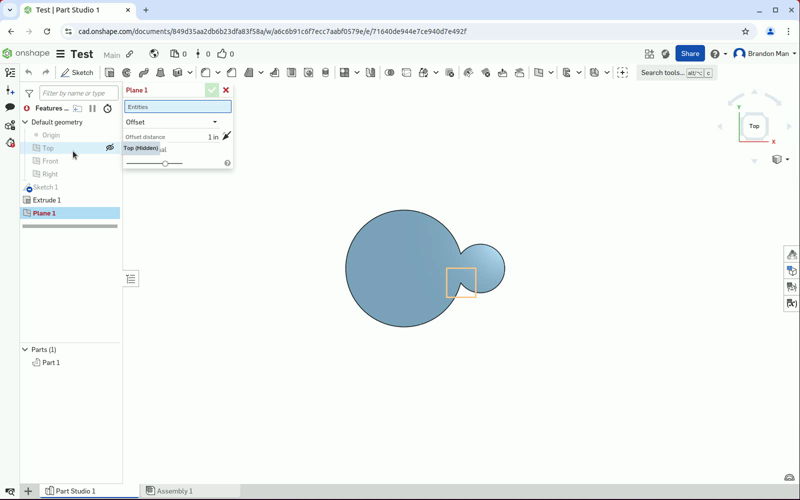
click(73, 150)
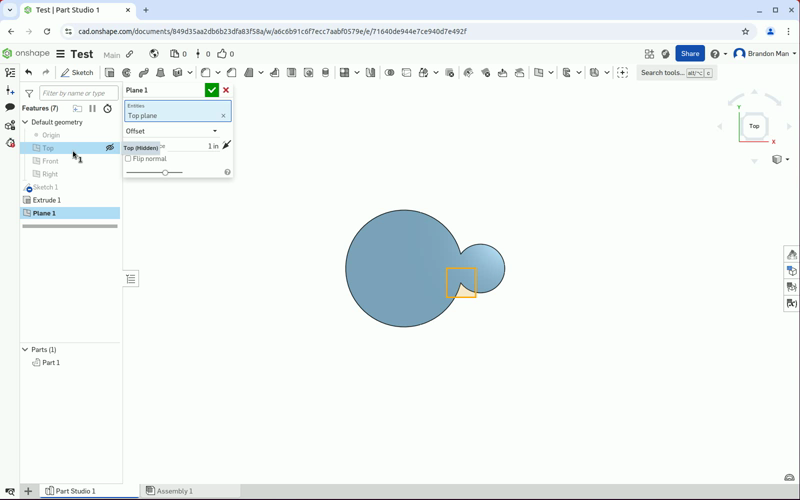
key(tab, 2)
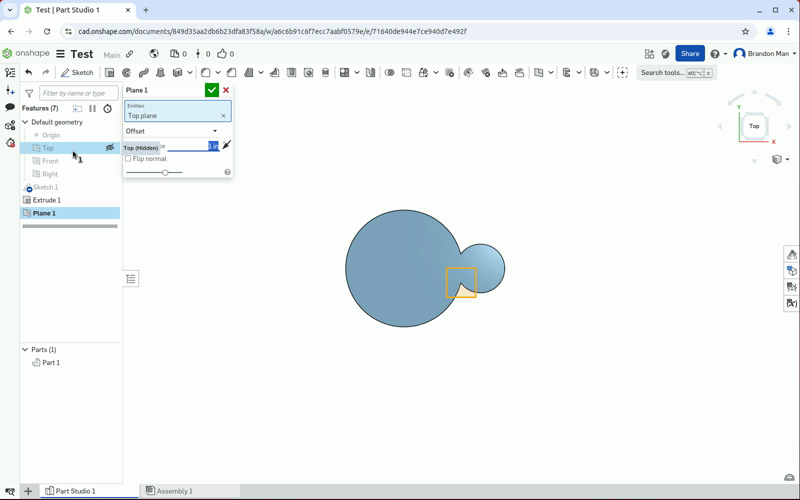
text(6.994)
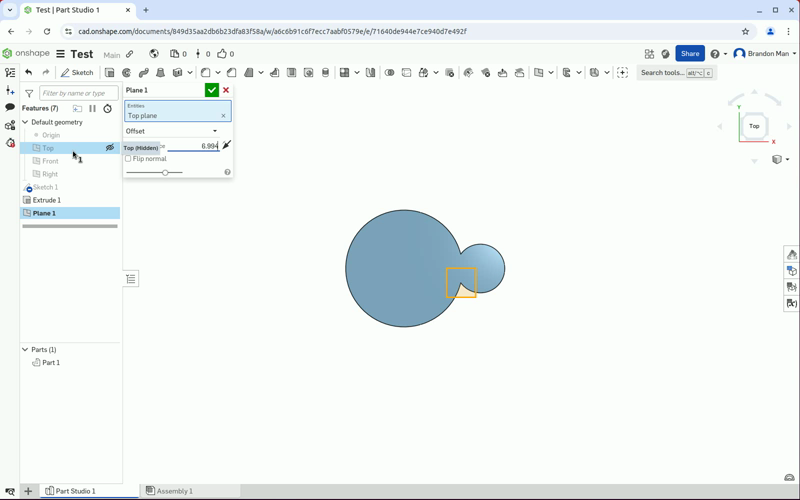
key(enter, 2)
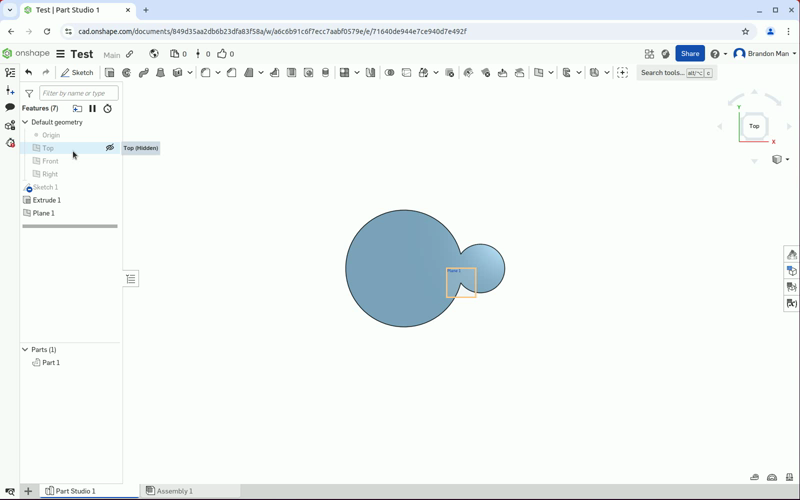
key(shift+s)
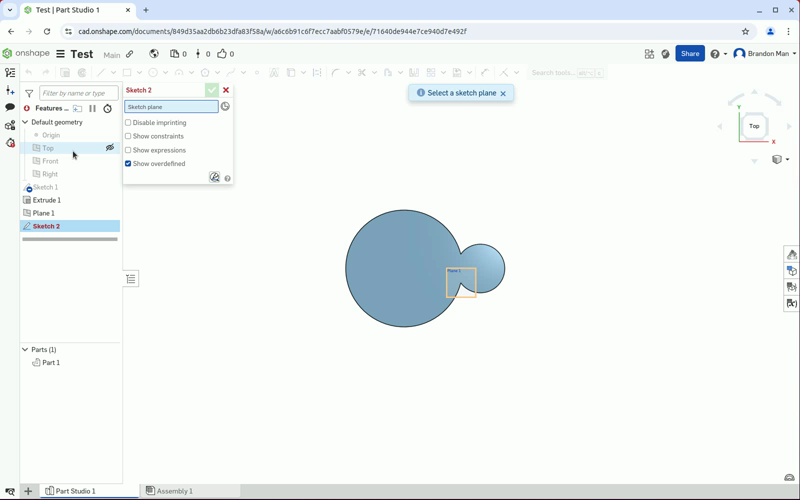
mouse_move(73, 215)
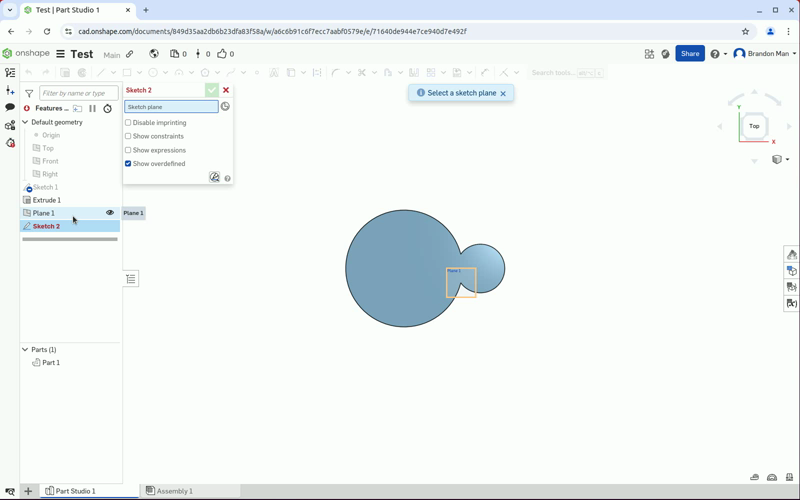
click(73, 215)
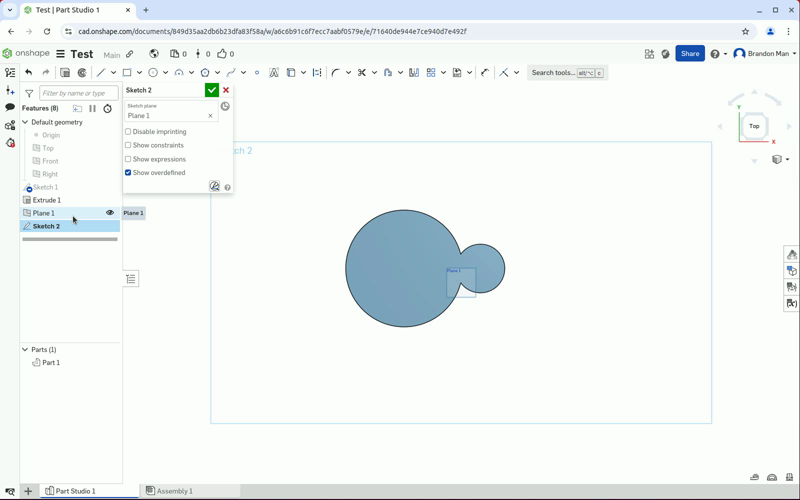
mouse_move(73, 352)
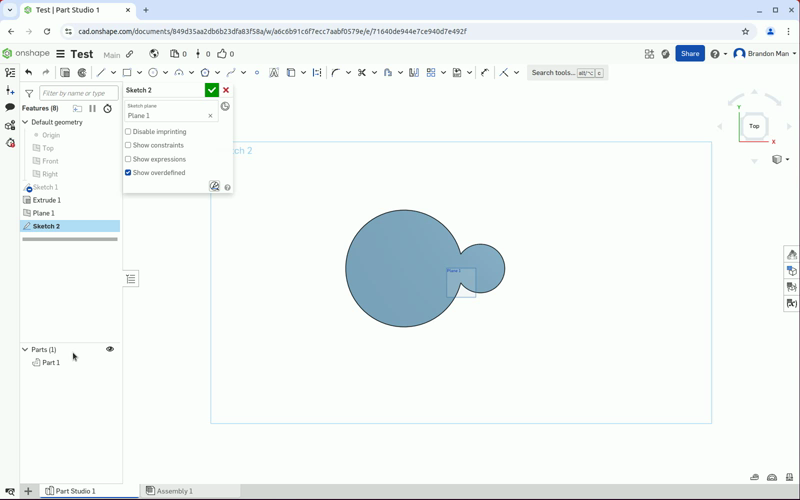
key(y)
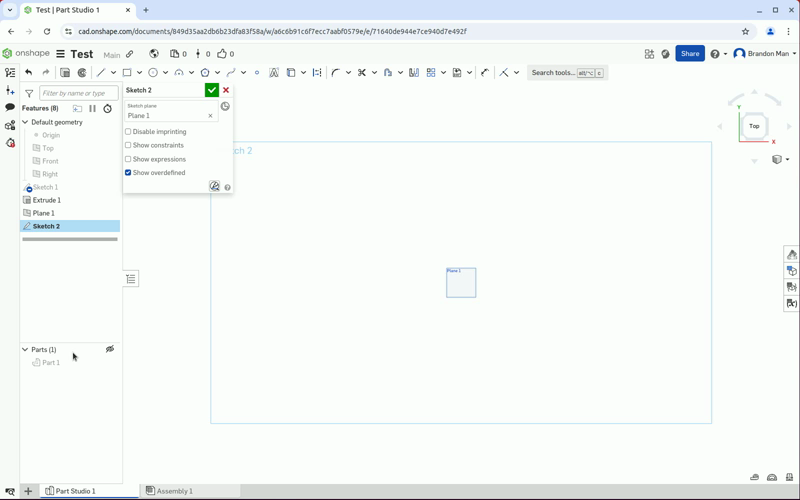
key(c)
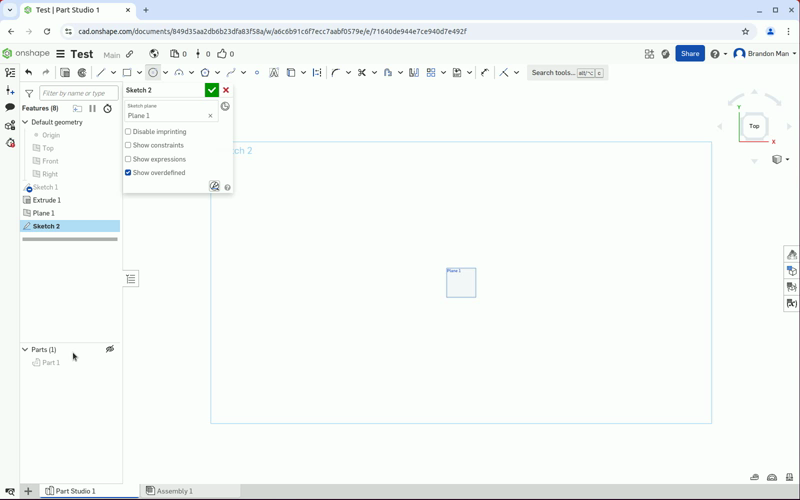
key_down(shift)
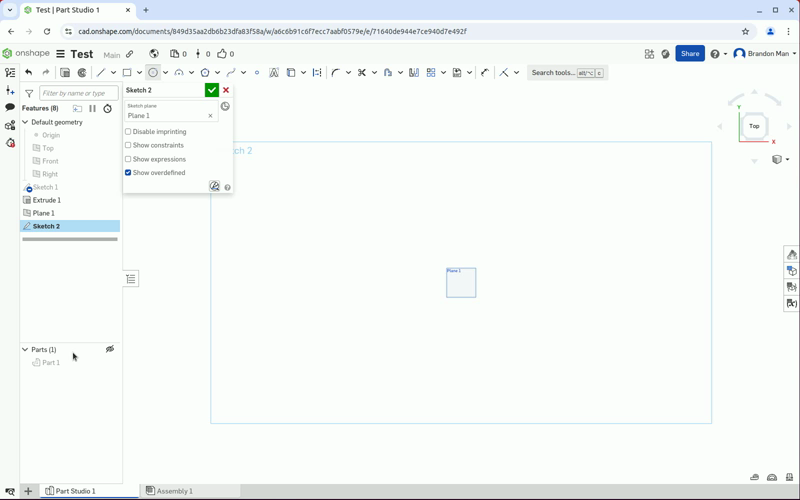
mouse_move(405, 268)
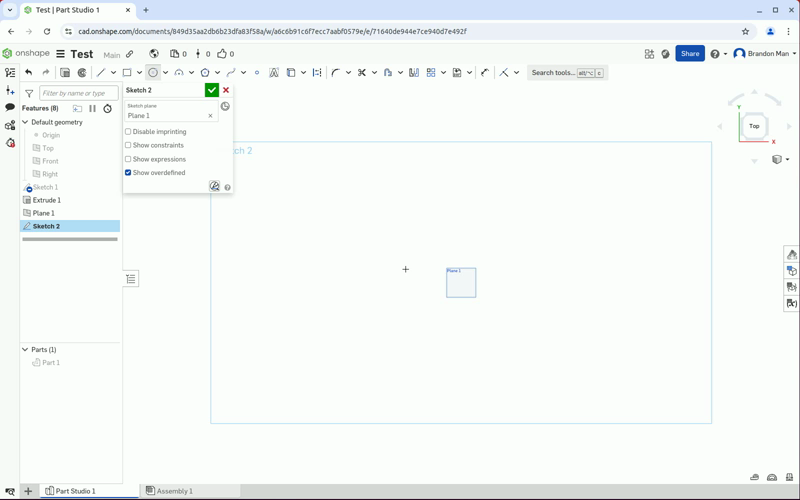
click(405, 268)
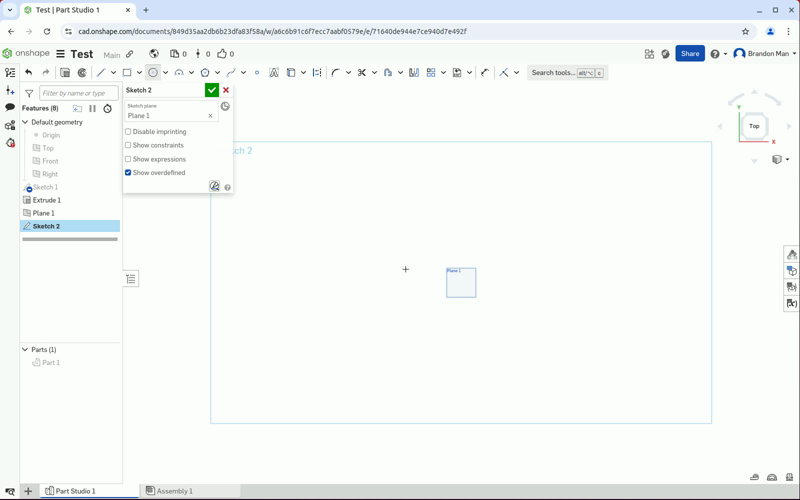
key_up(shift)
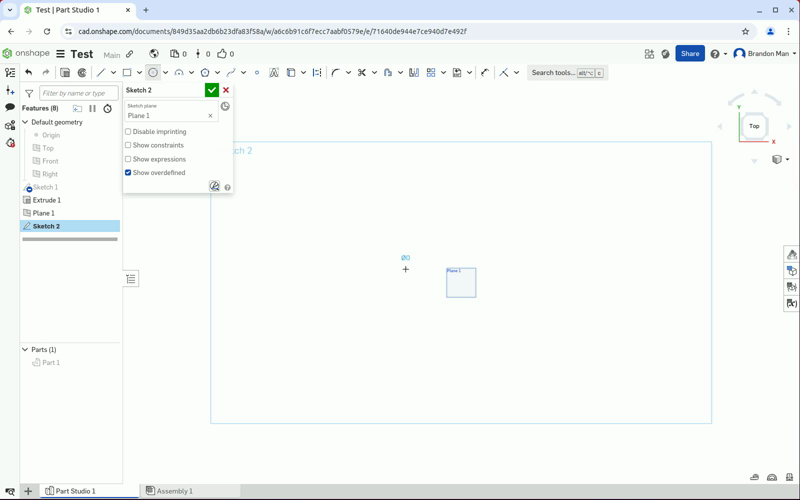
mouse_move(440, 268)
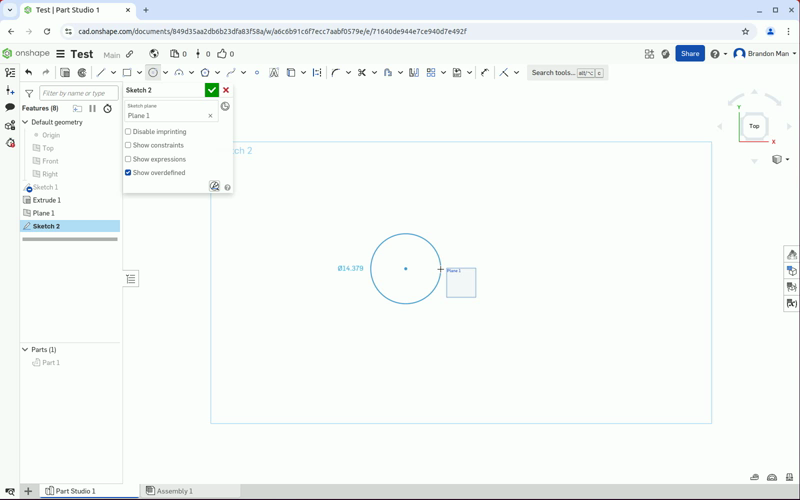
click(440, 268)
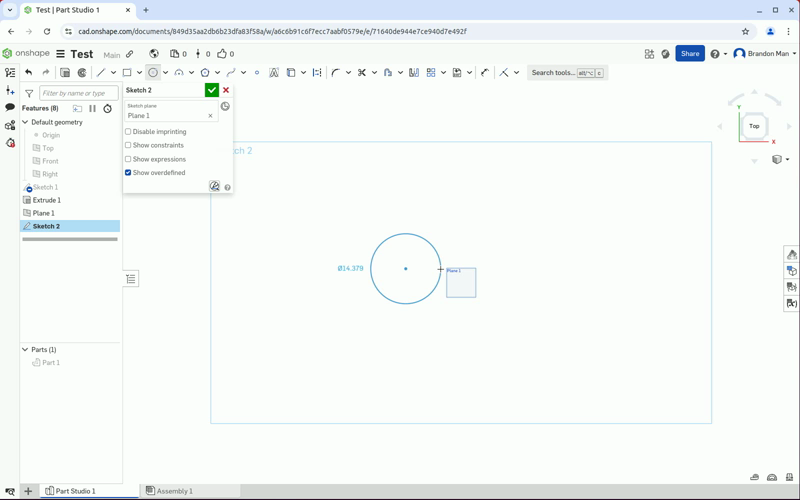
key(esc)
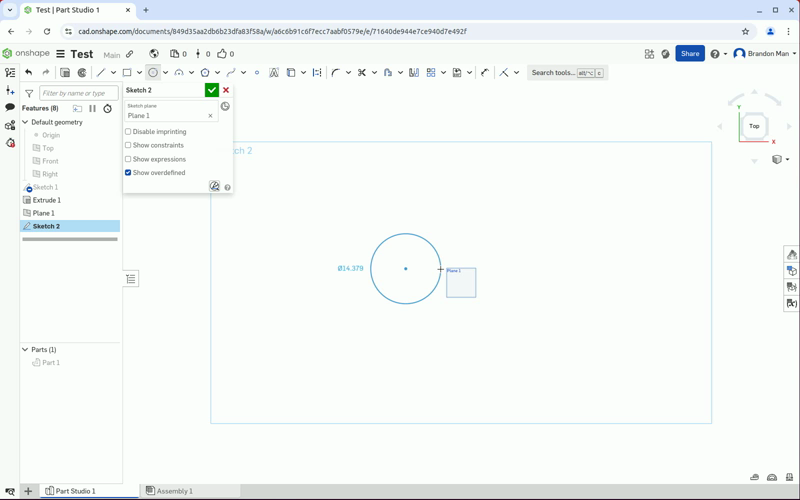
mouse_move(399, 237)
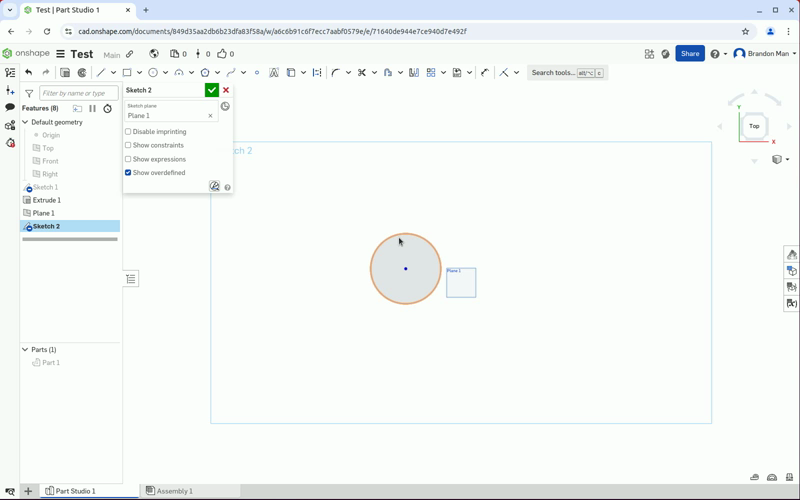
click(399, 237)
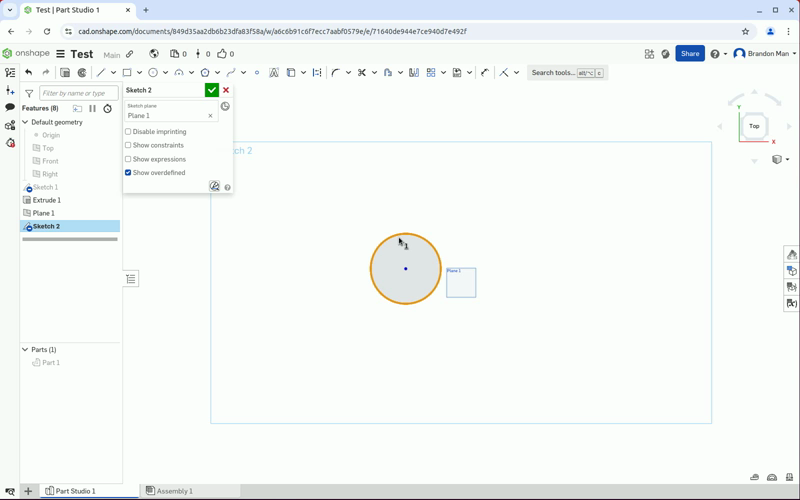
mouse_move(73, 352)
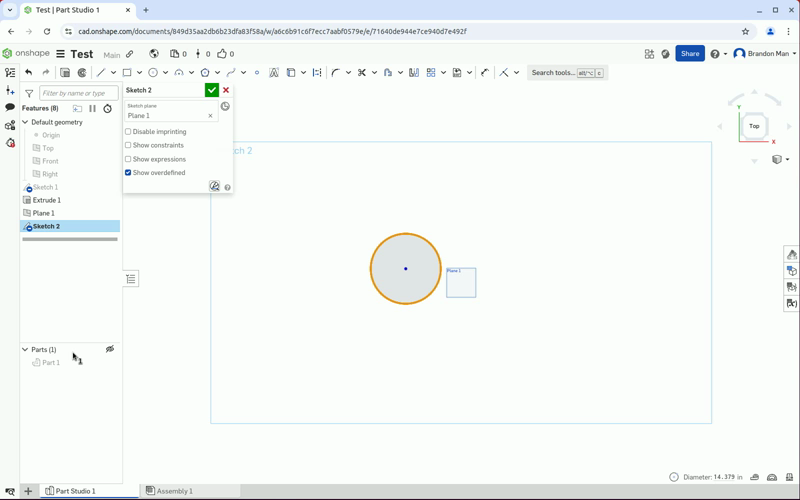
key(shift+y)
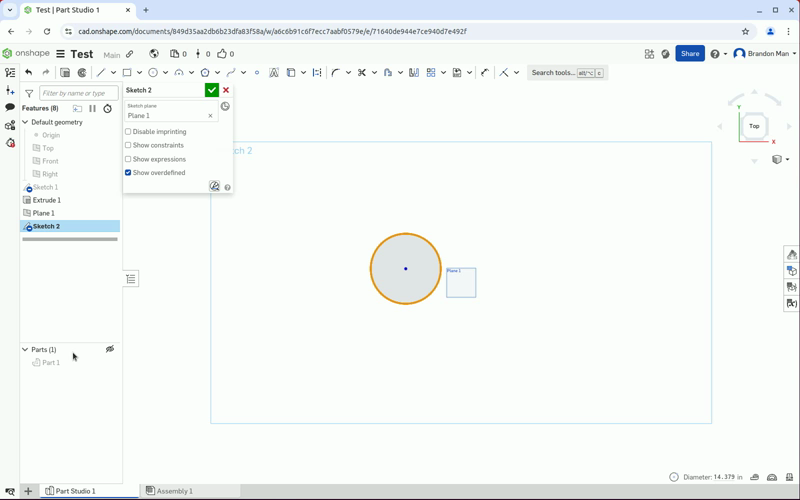
key(shift+e)
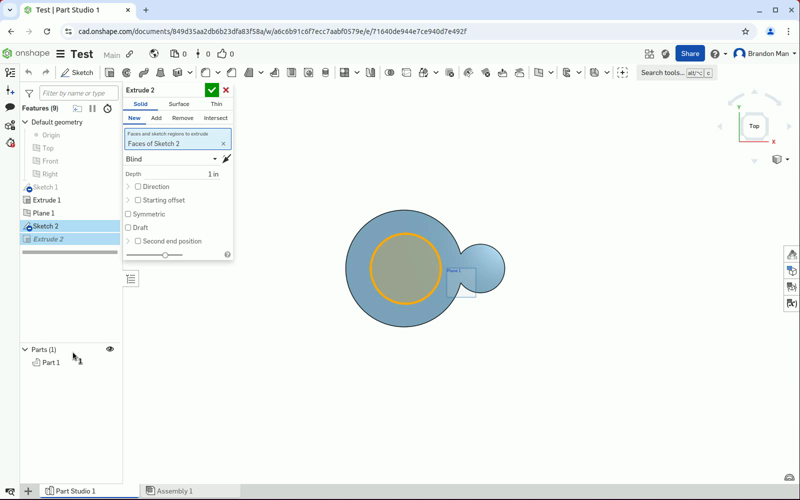
mouse_move(143, 106)
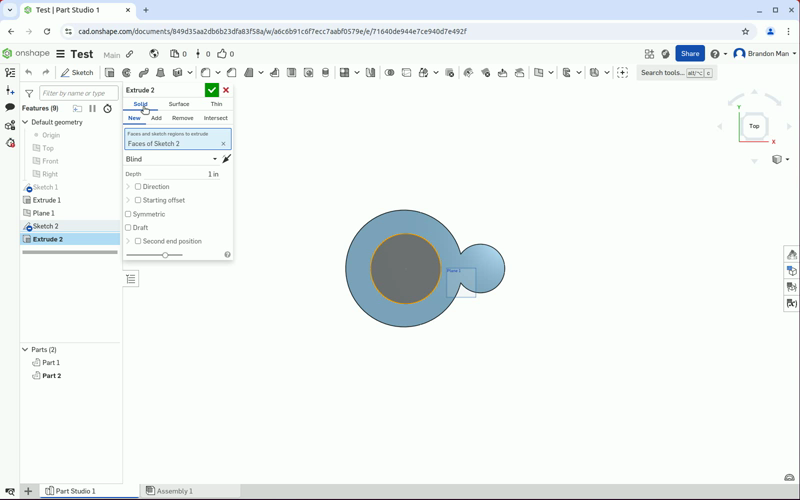
click(143, 106)
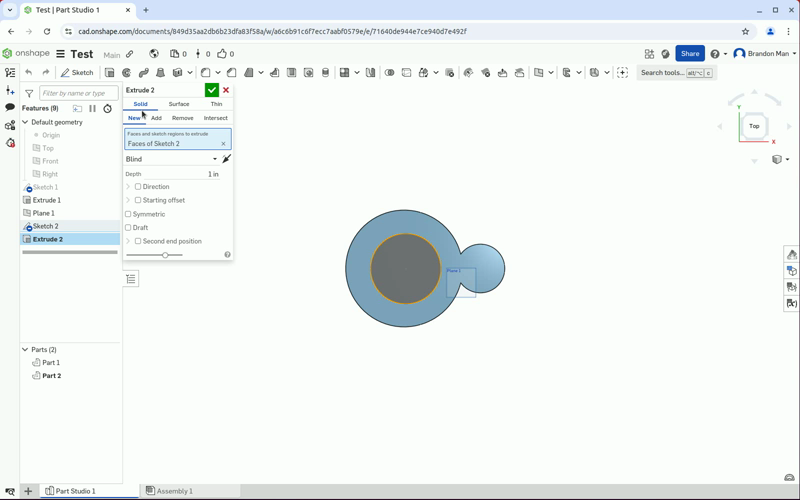
mouse_move(137, 120)
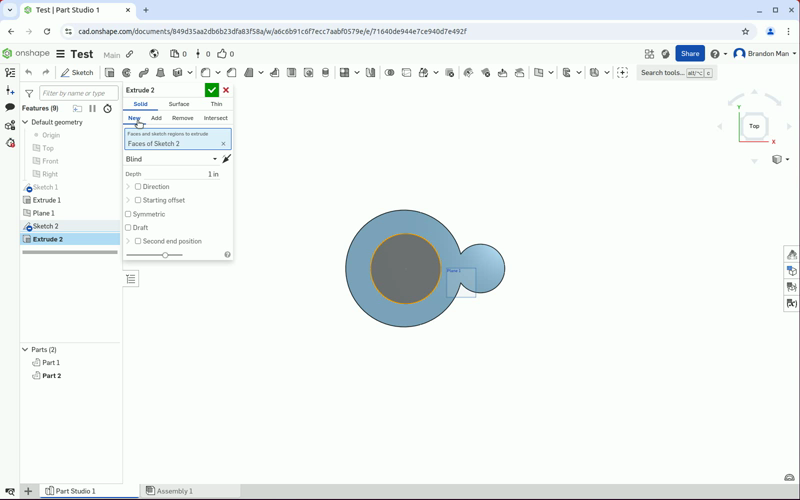
click(137, 120)
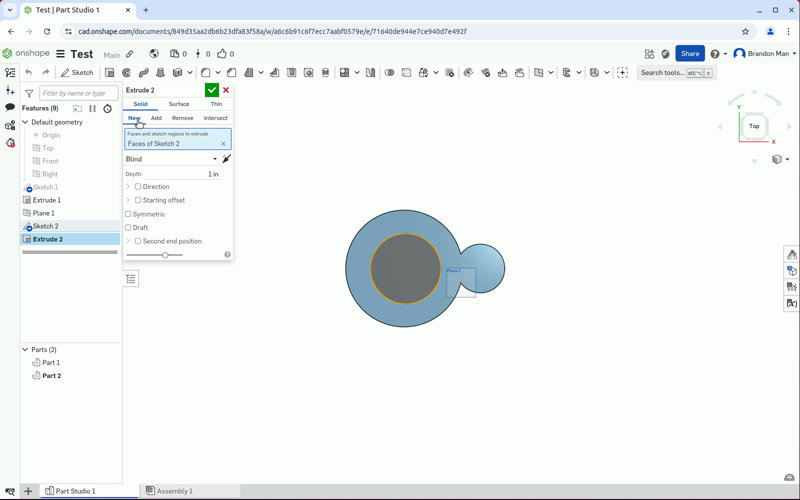
key(tab, 4)
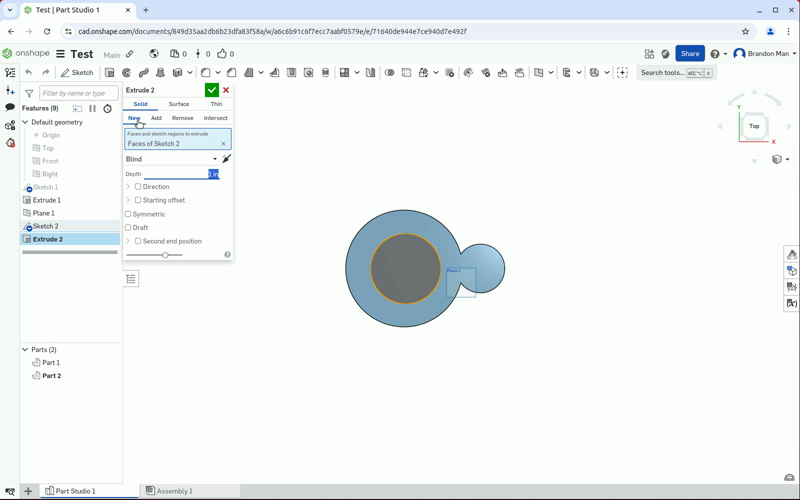
text(3.37)
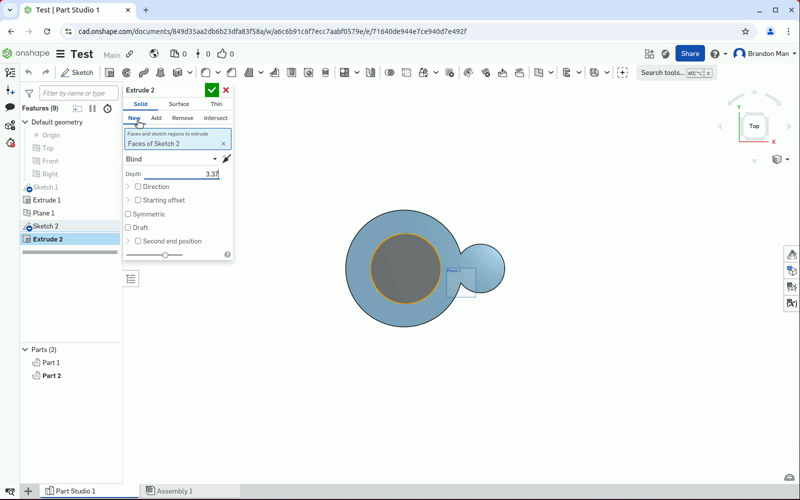
key(enter)
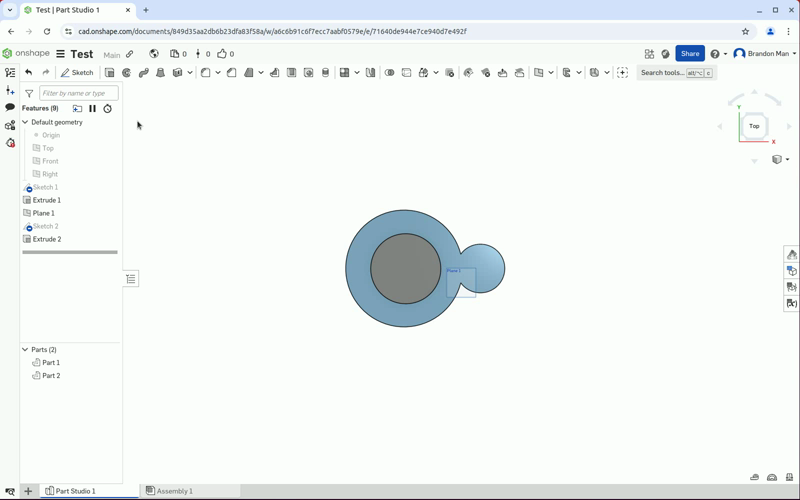
key(shift+h)
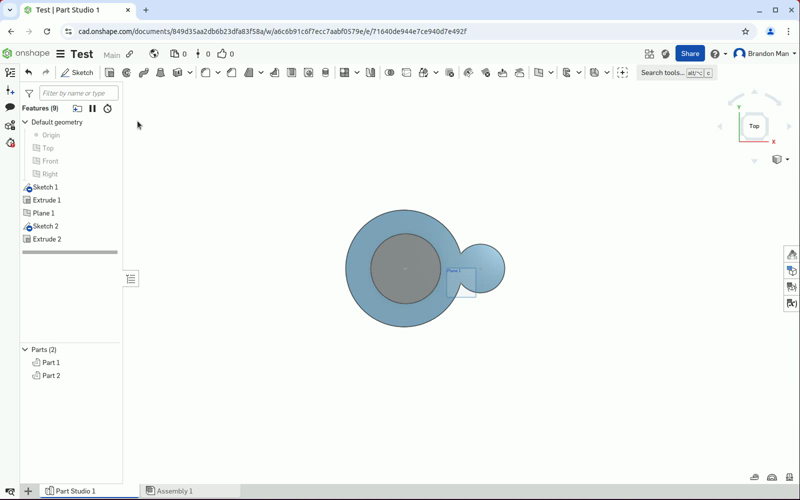
key(shift+h)
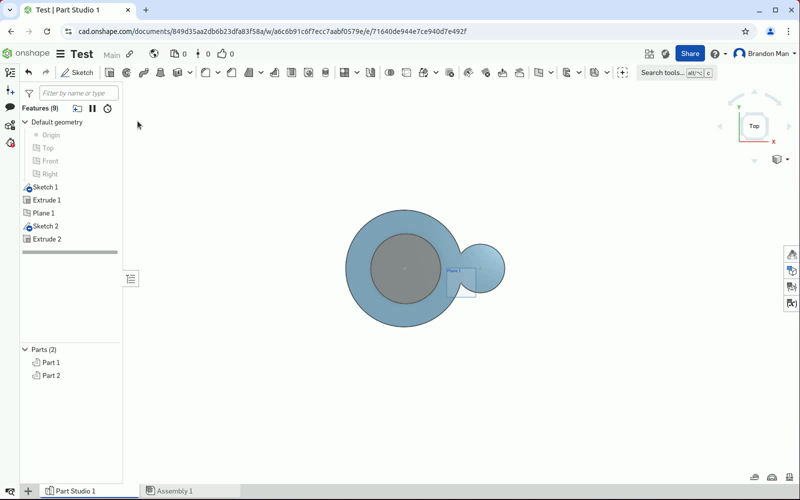
key(shift+7)
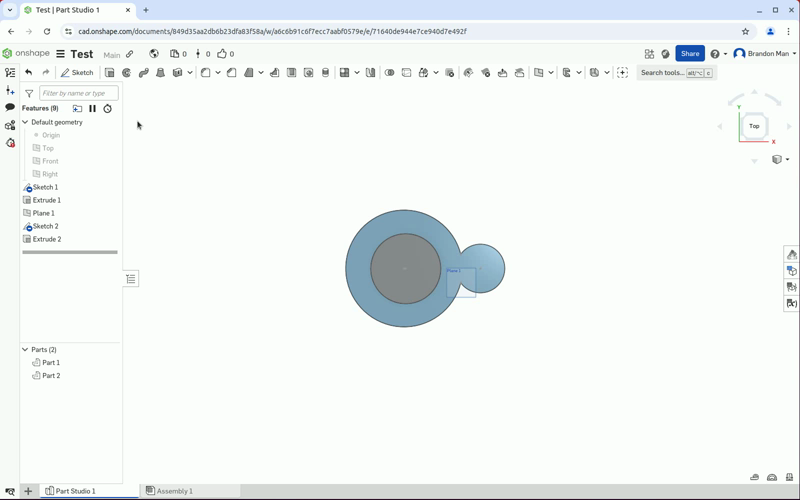
key(up, 3)
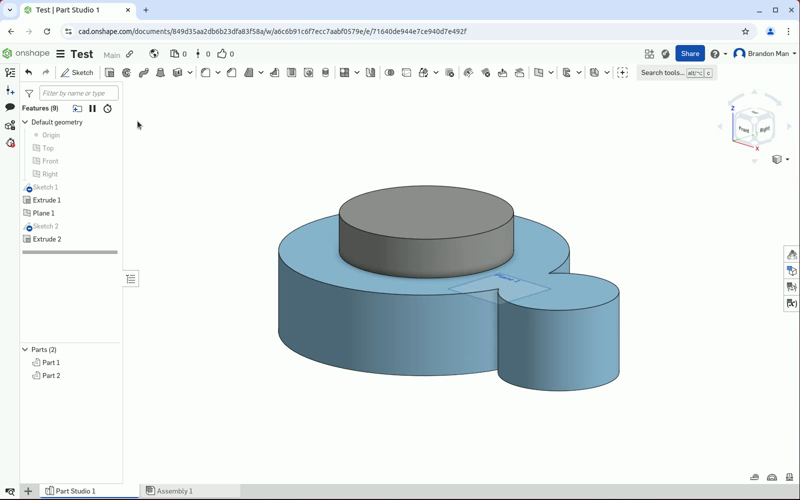
key(left, 3)
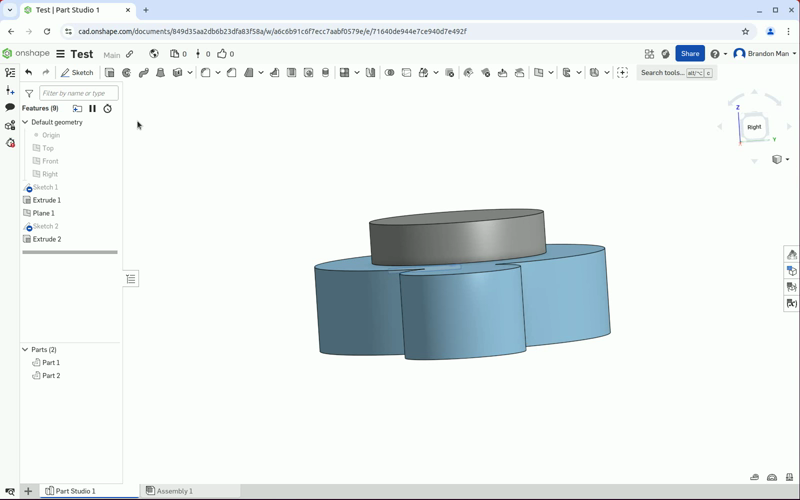
key(right, 3)
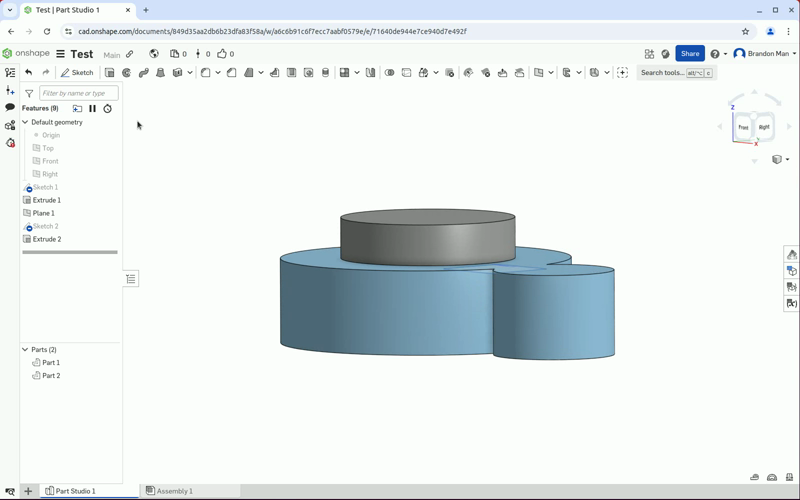
key(down, 3)
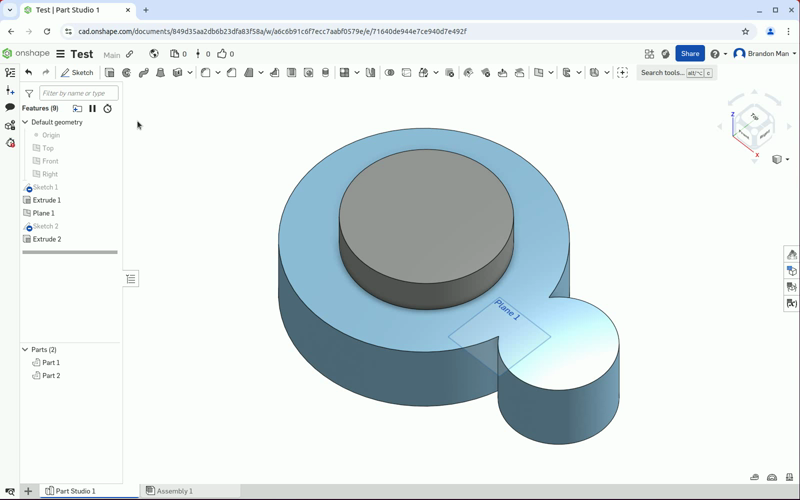
mouse_move(73, 189)
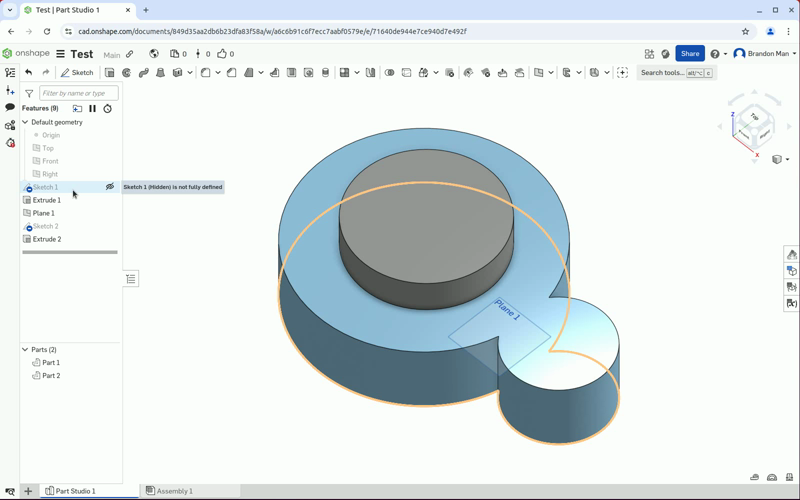
click(73, 189)